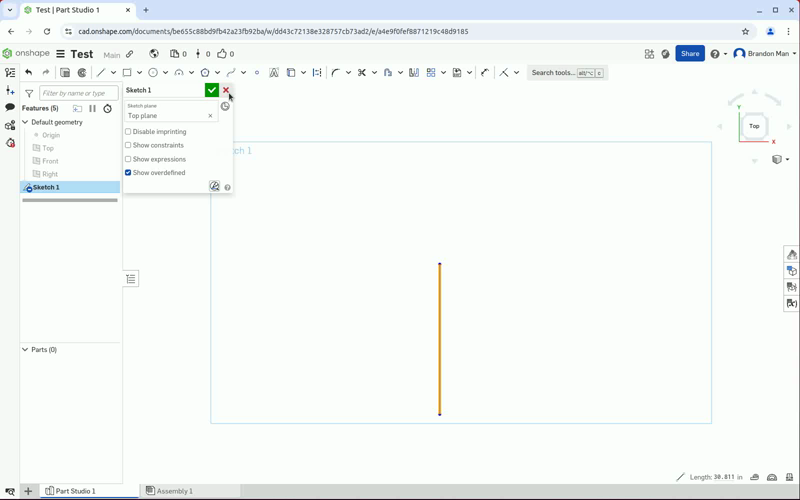
key(shift+h)
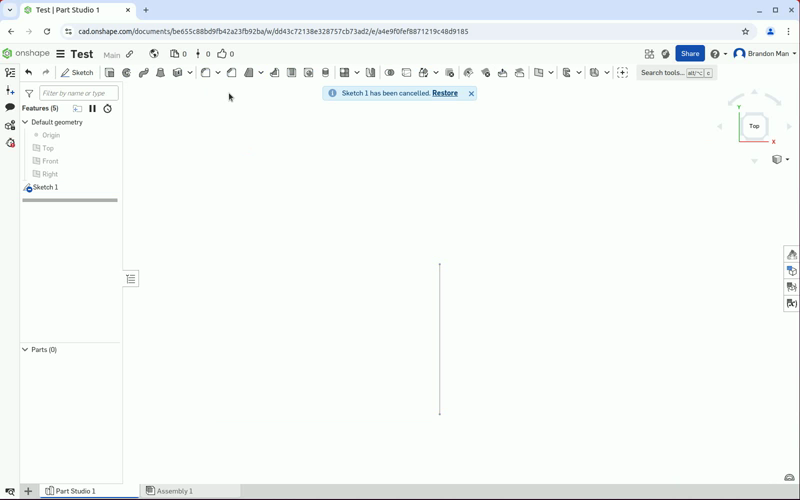
key(shift+s)
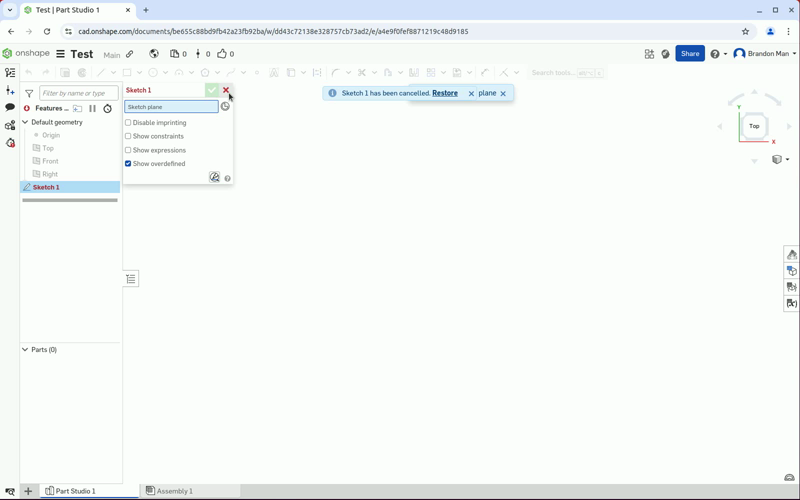
mouse_move(73, 150)
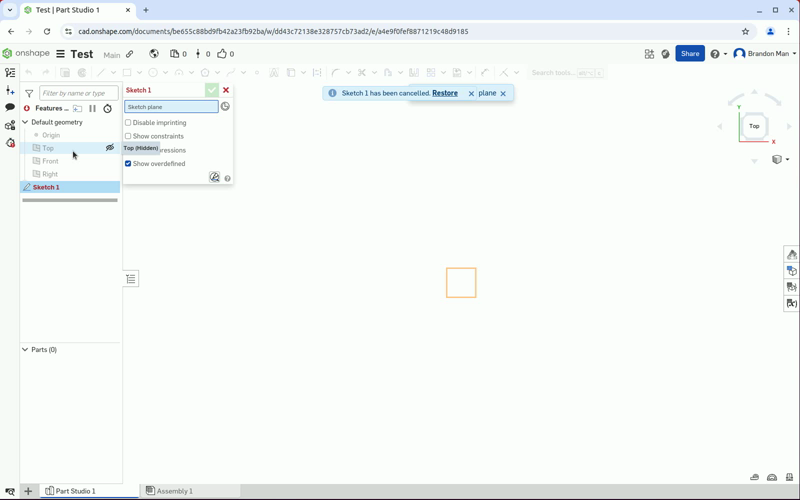
click(73, 150)
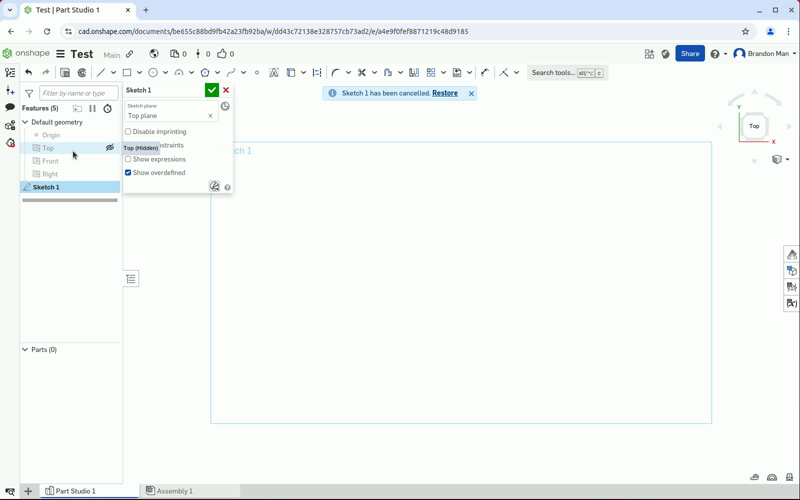
mouse_move(73, 352)
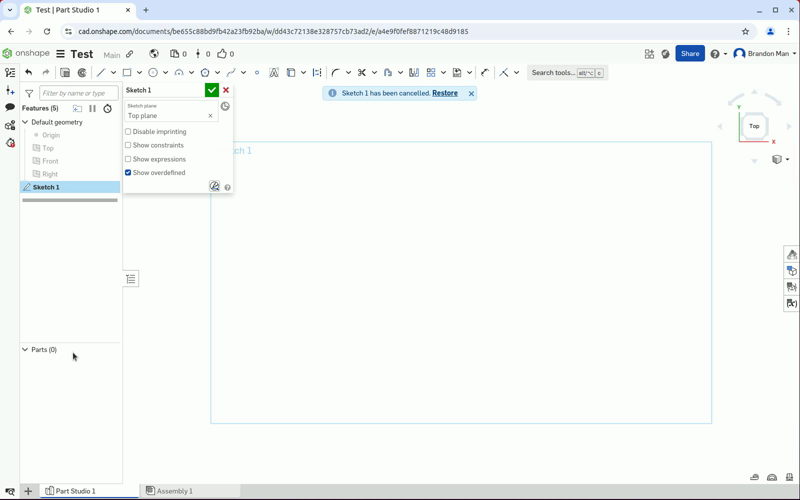
key(y)
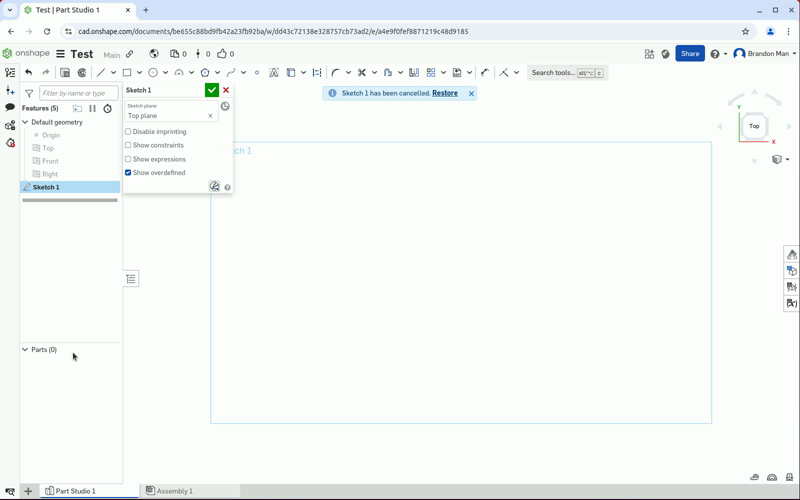
key(c)
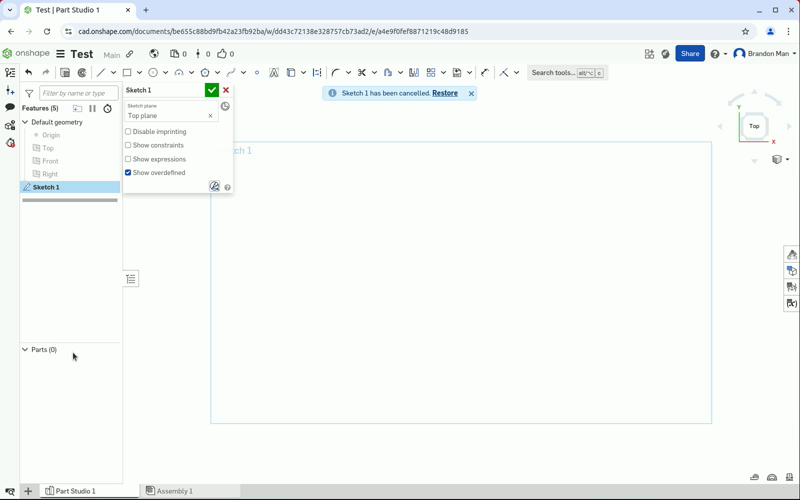
key_down(shift)
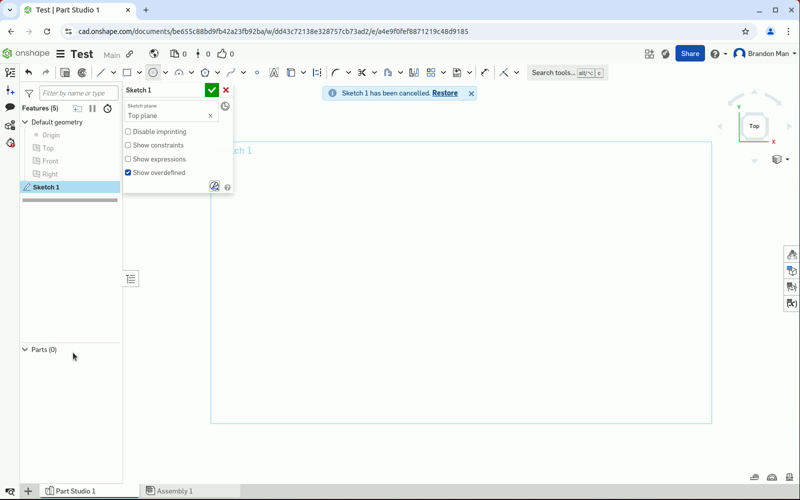
mouse_move(461, 282)
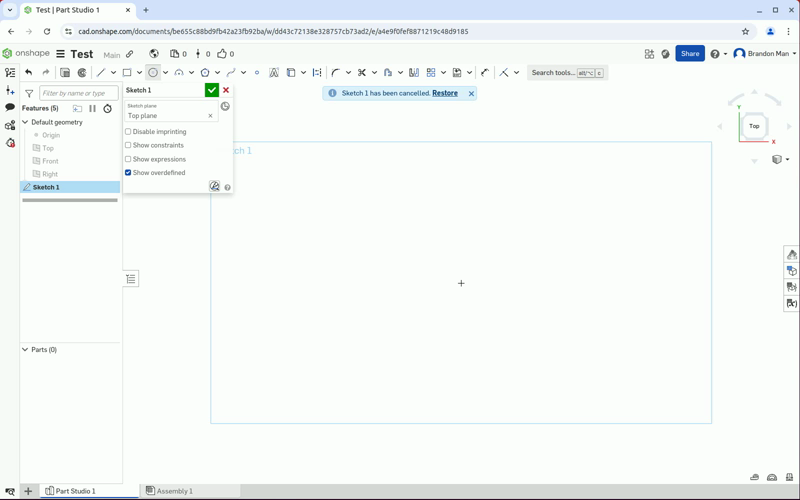
click(461, 282)
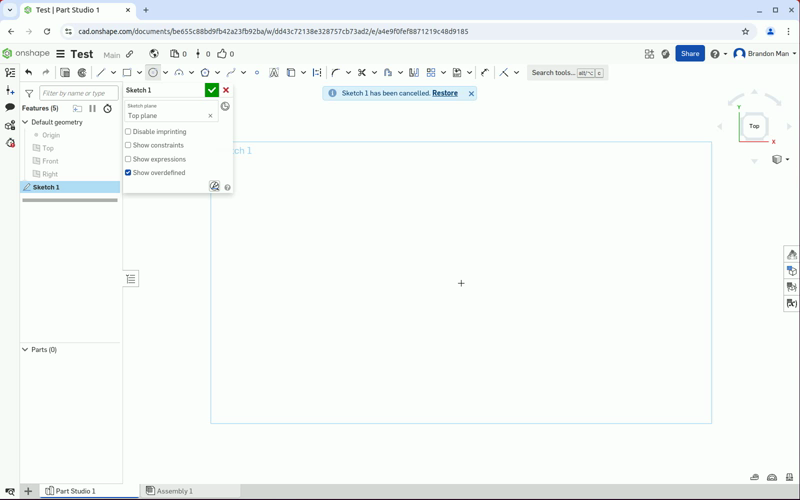
key_up(shift)
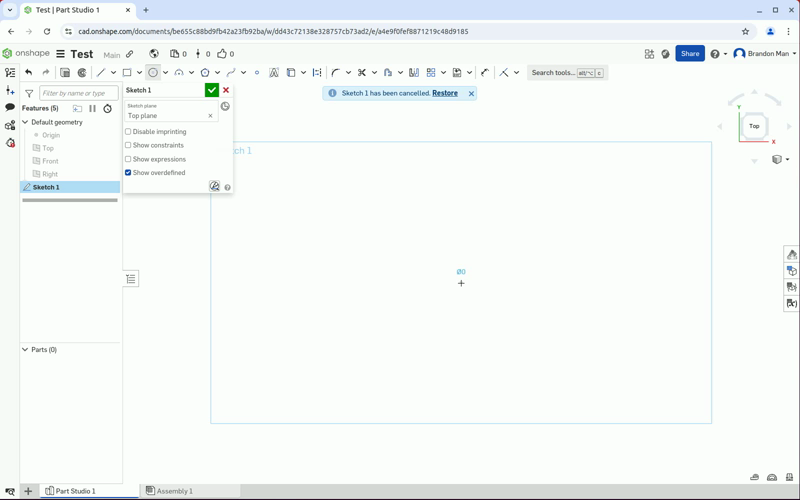
mouse_move(492, 282)
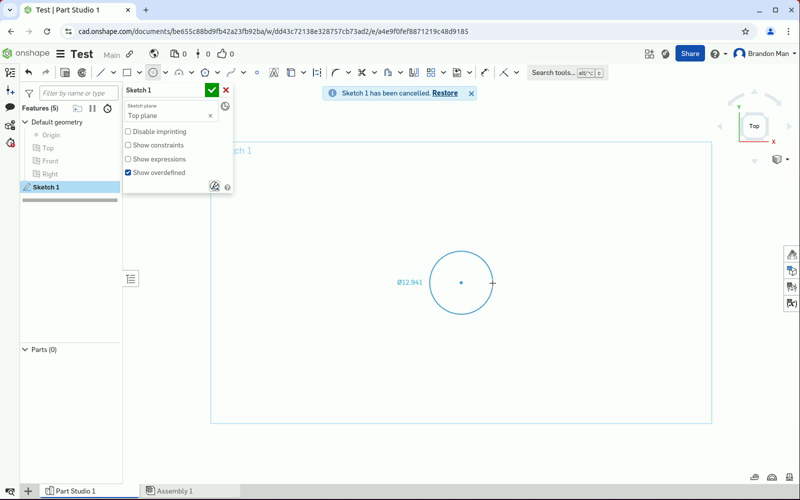
click(492, 282)
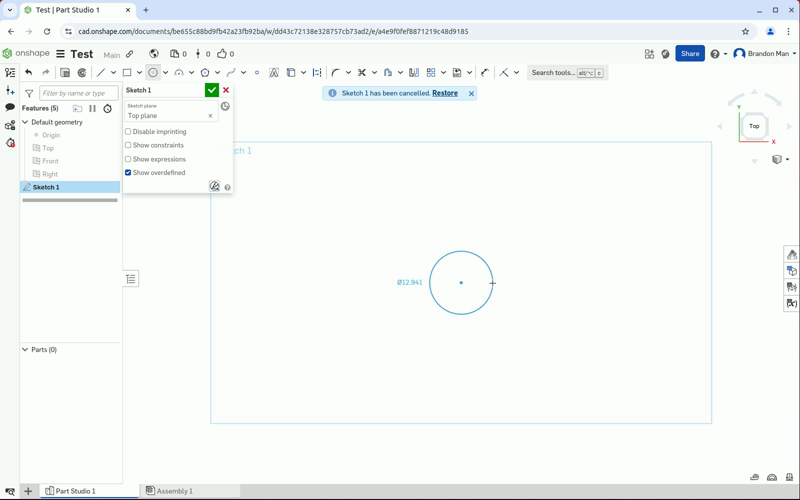
key(esc)
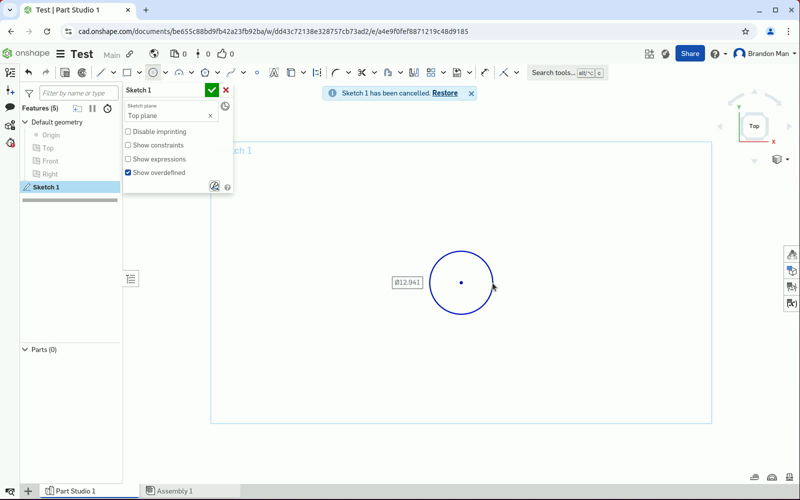
mouse_move(486, 272)
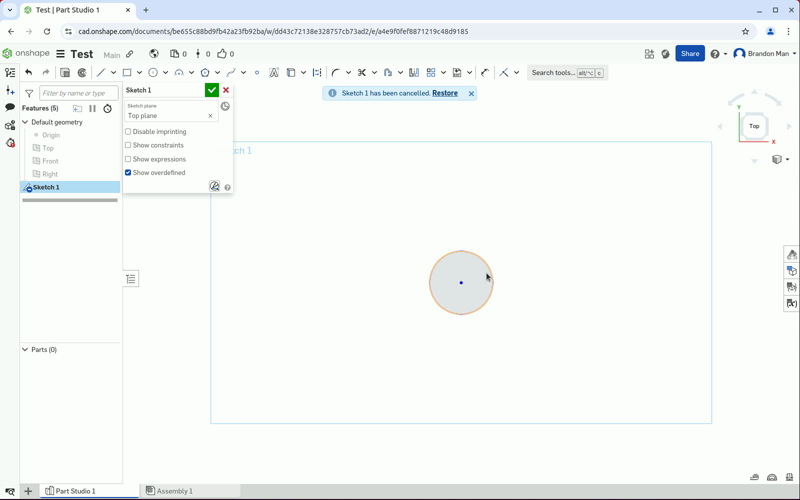
click(486, 272)
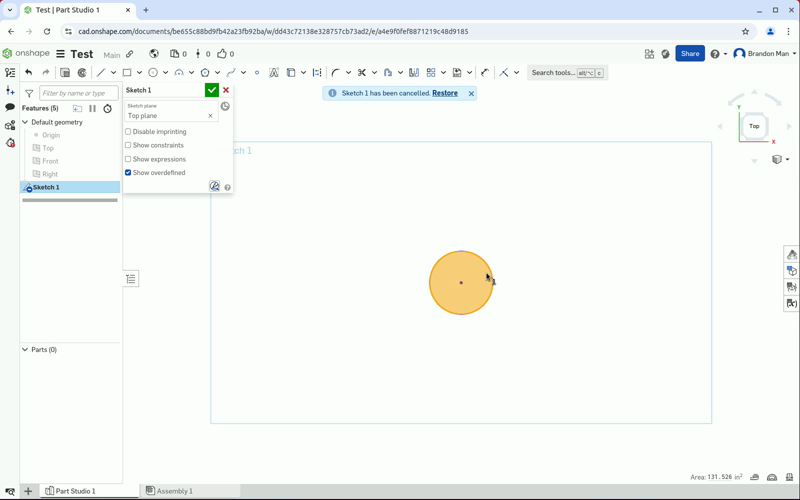
mouse_move(73, 352)
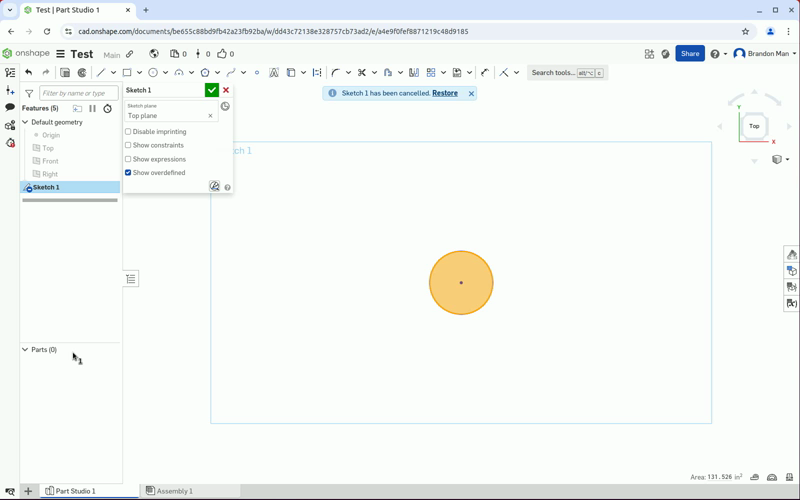
key(shift+y)
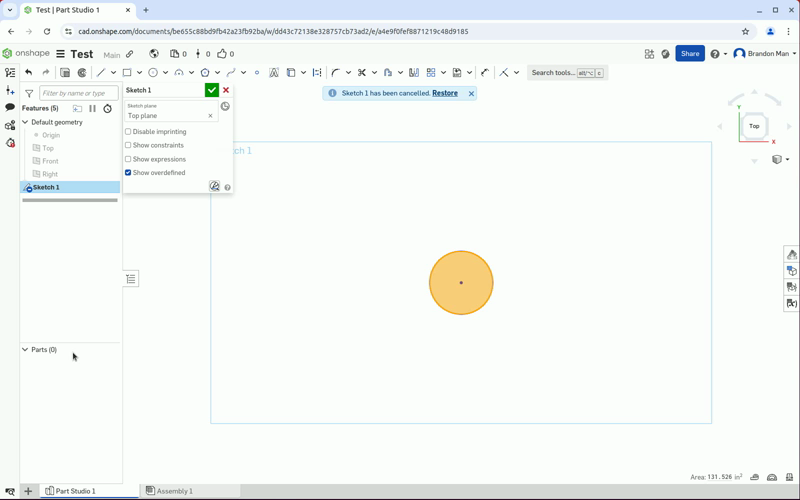
key(shift+e)
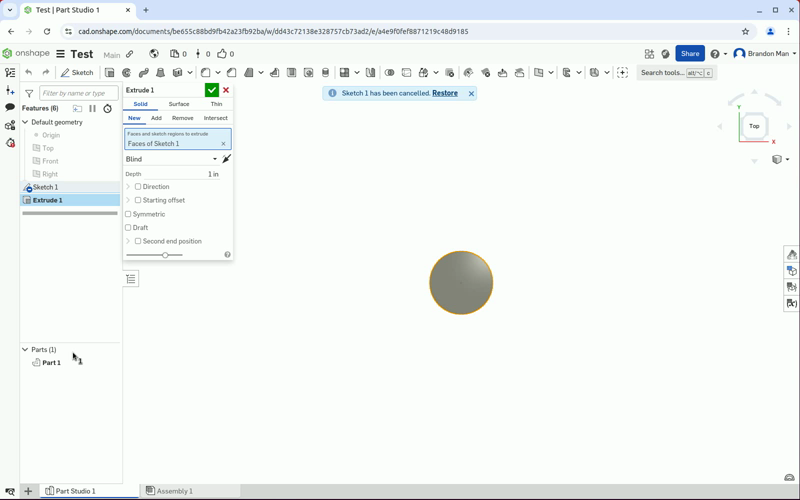
mouse_move(143, 106)
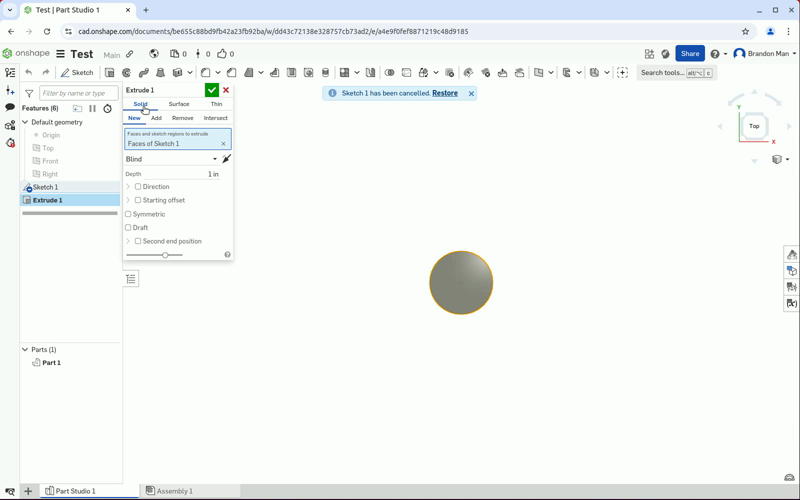
click(143, 106)
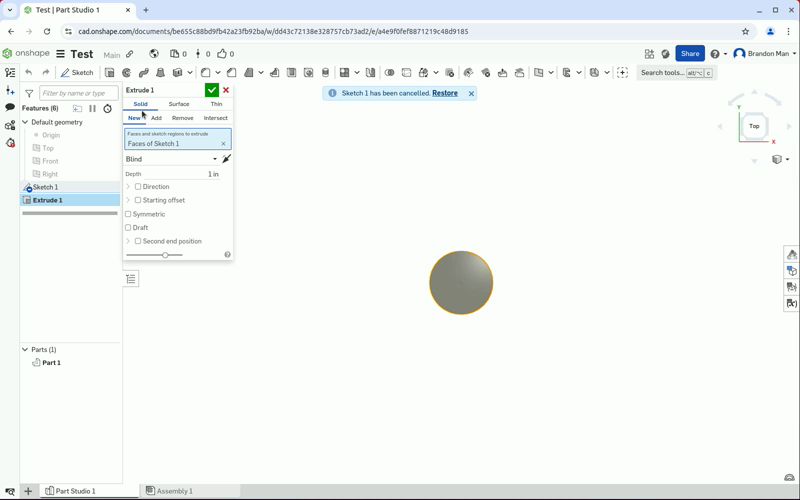
mouse_move(137, 120)
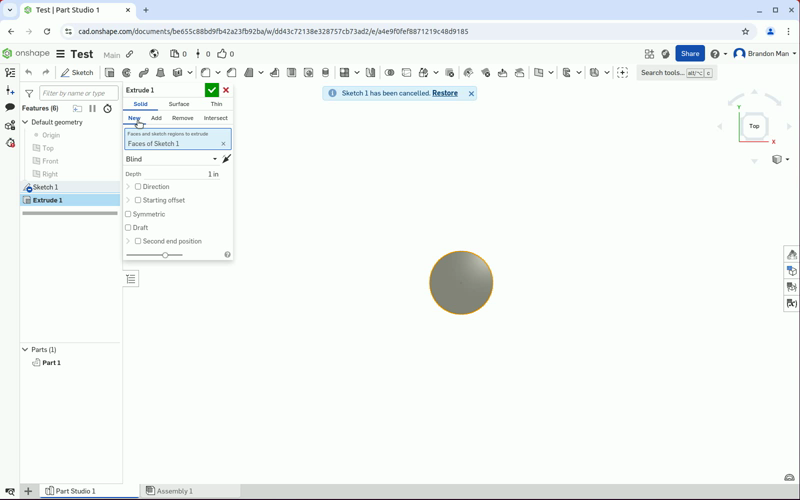
click(137, 120)
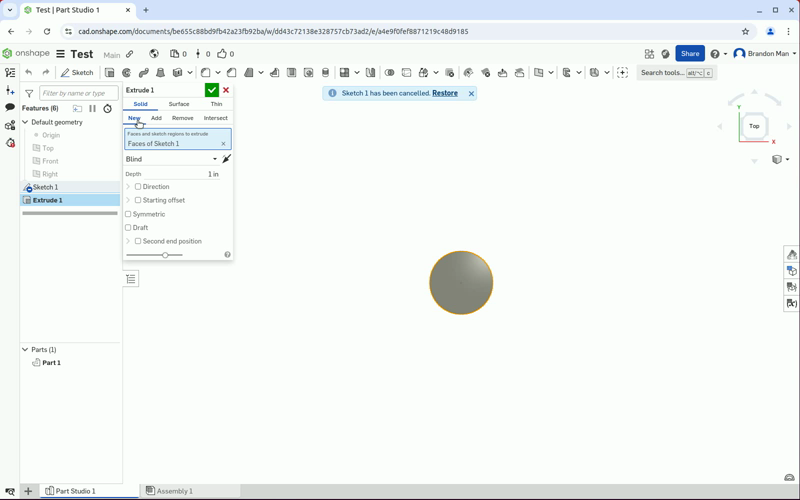
key(tab, 4)
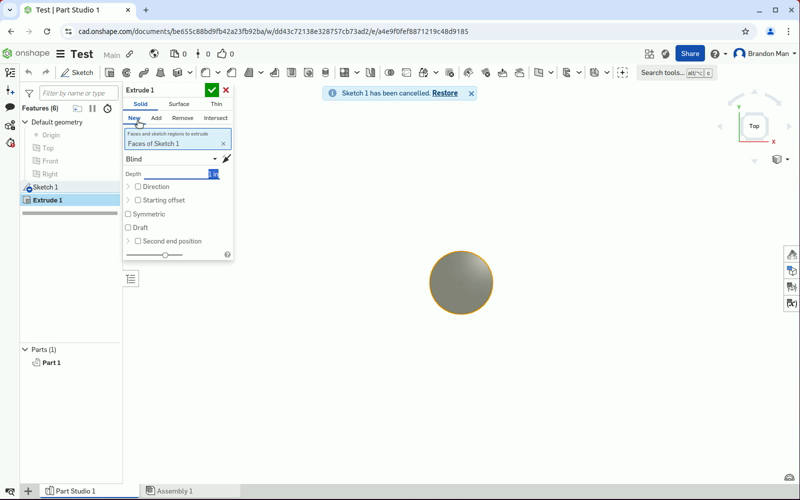
text(5.296)
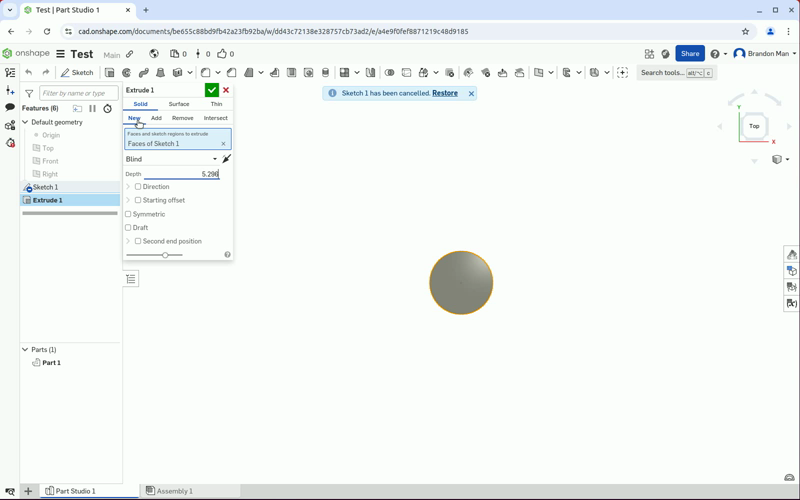
key(enter)
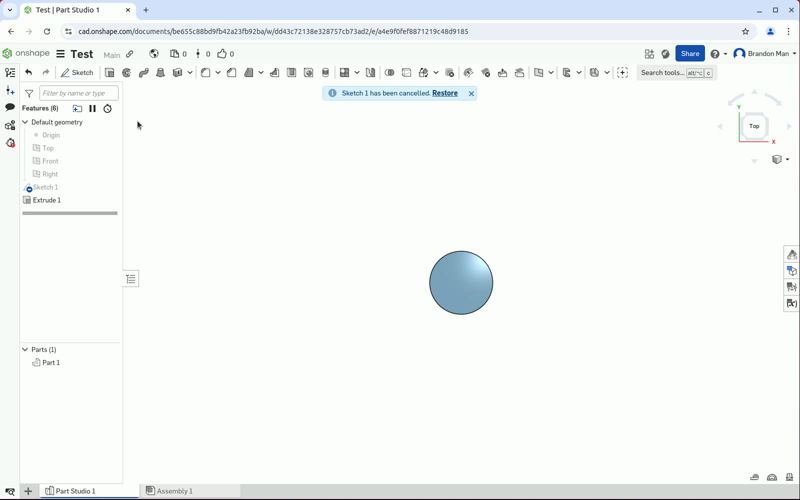
key(shift+h)
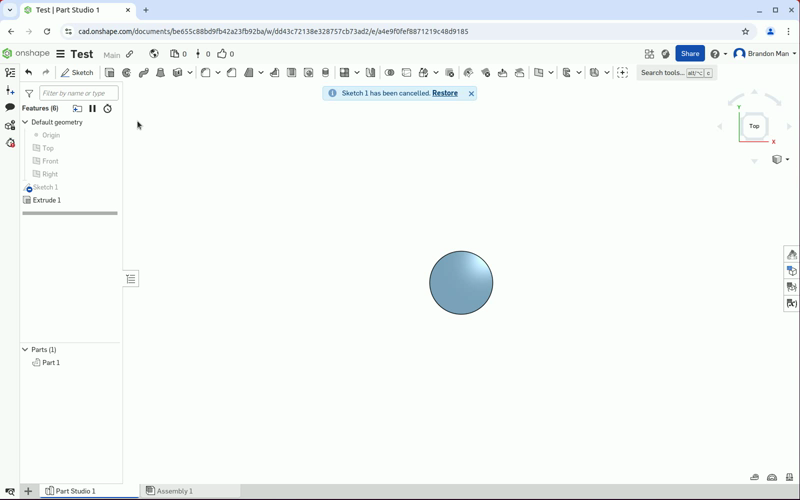
key(shift+h)
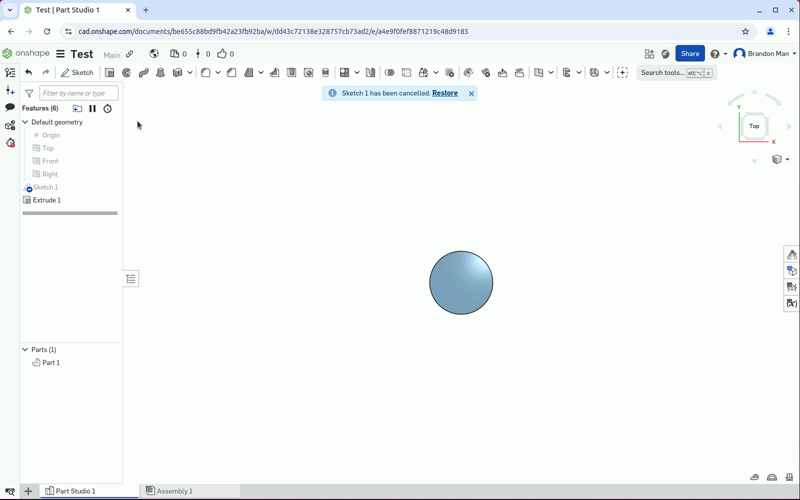
mouse_move(73, 189)
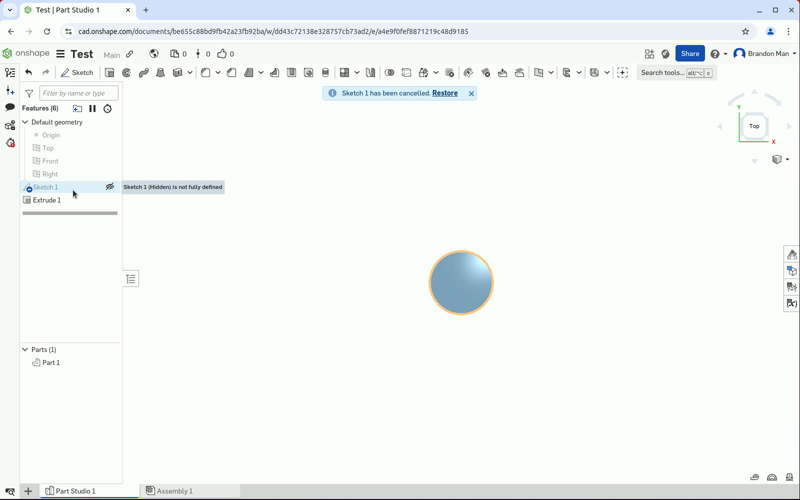
click(73, 189)
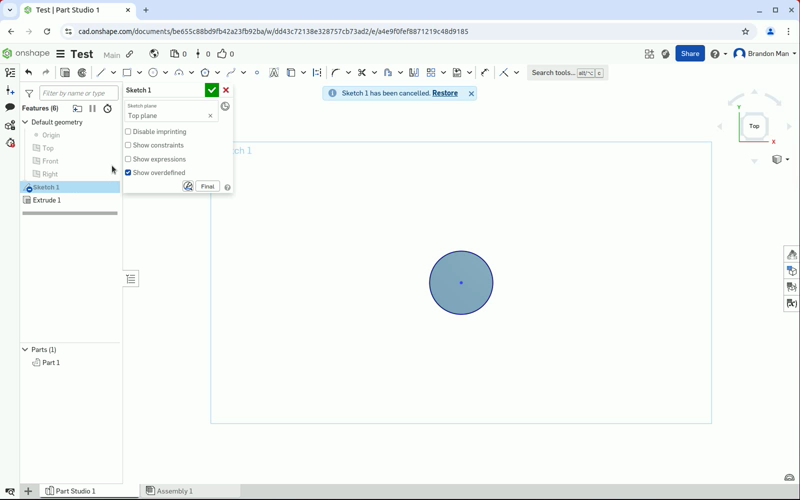
mouse_move(229, 92)
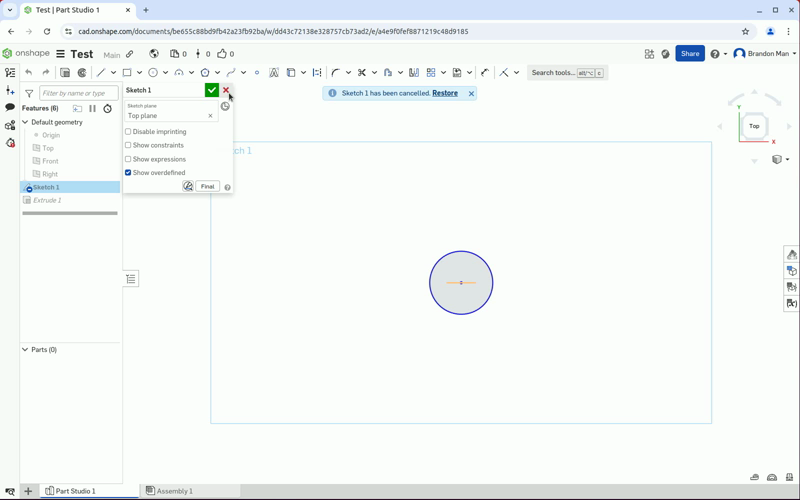
click(229, 92)
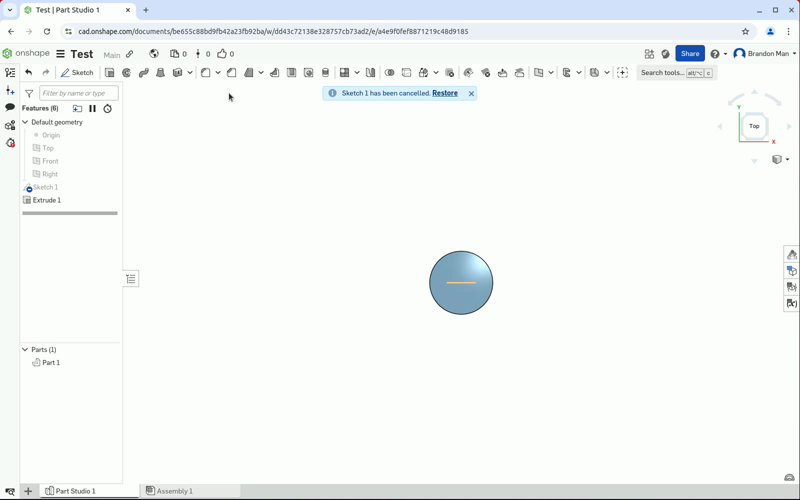
mouse_move(541, 75)
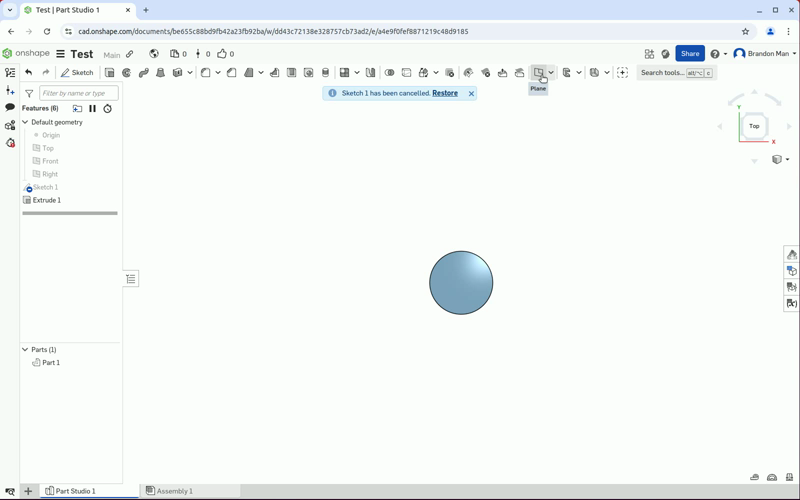
click(541, 75)
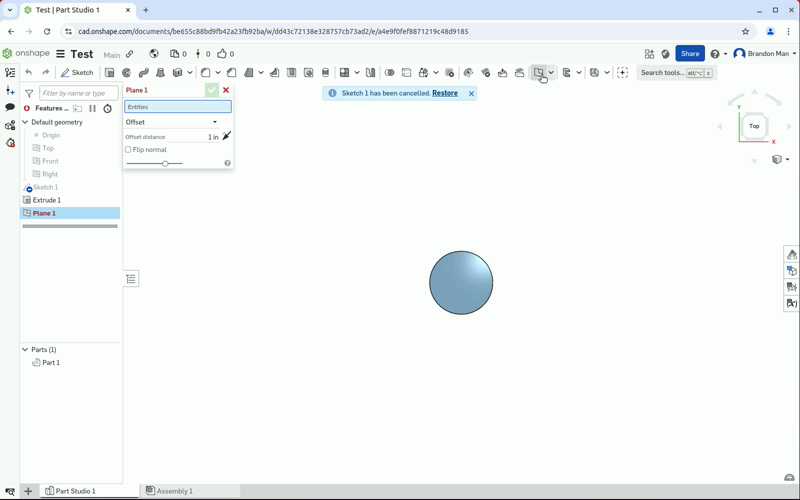
mouse_move(73, 150)
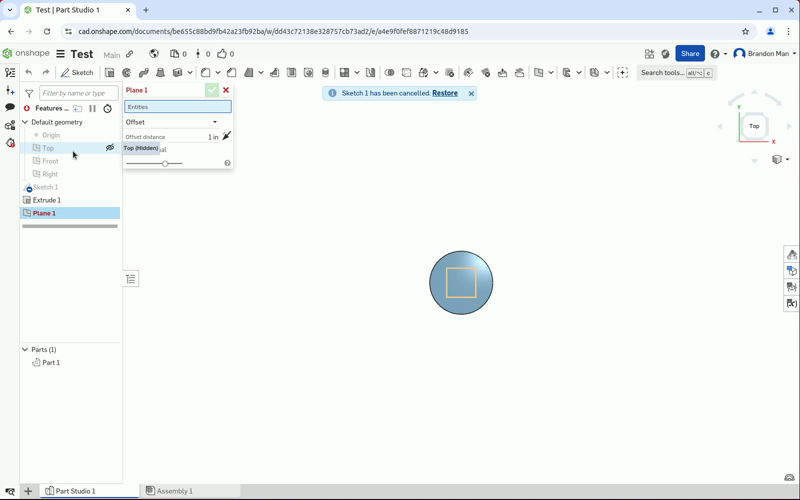
click(73, 150)
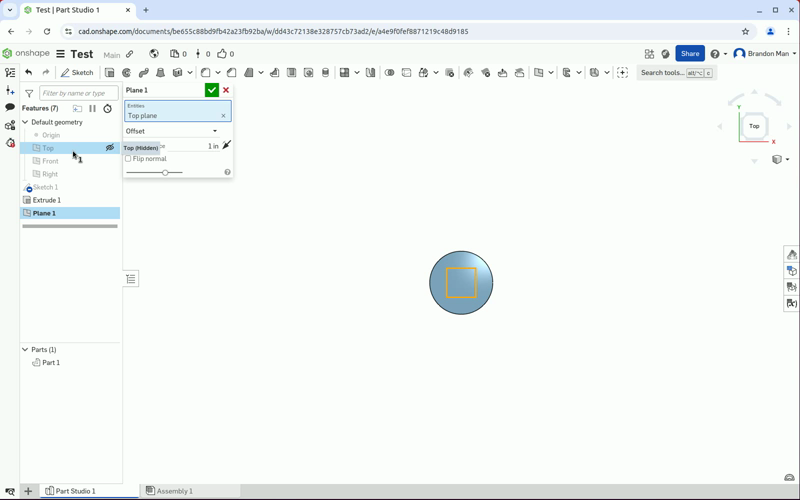
key(tab, 2)
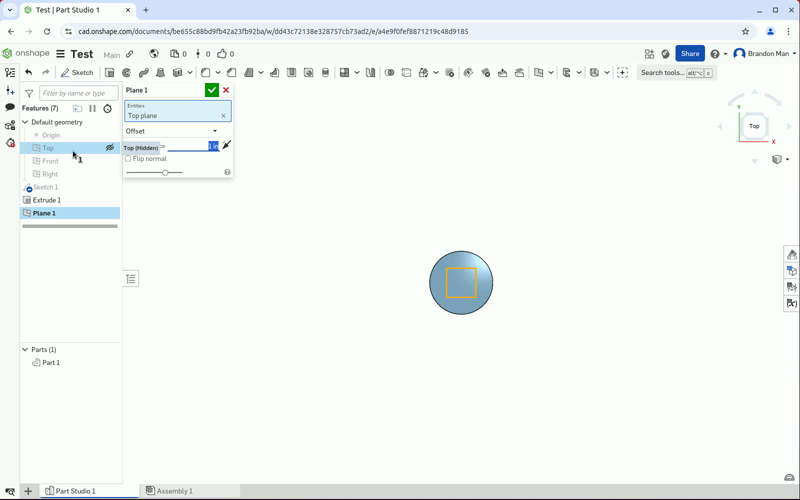
text(5.299)
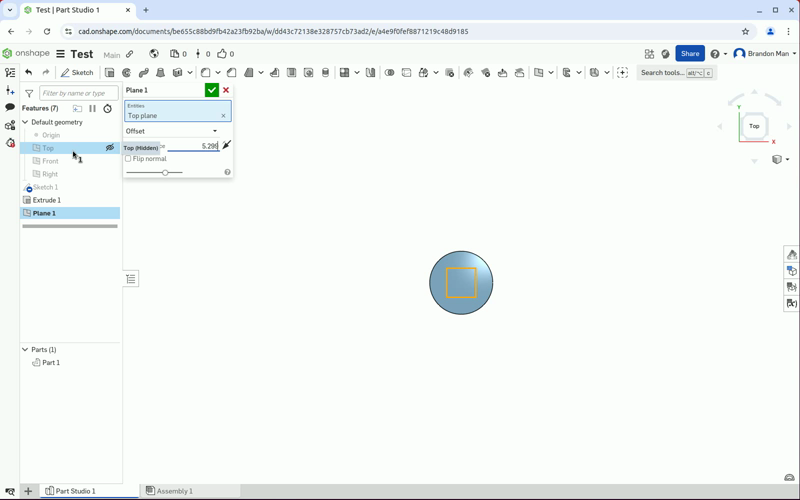
key(enter, 2)
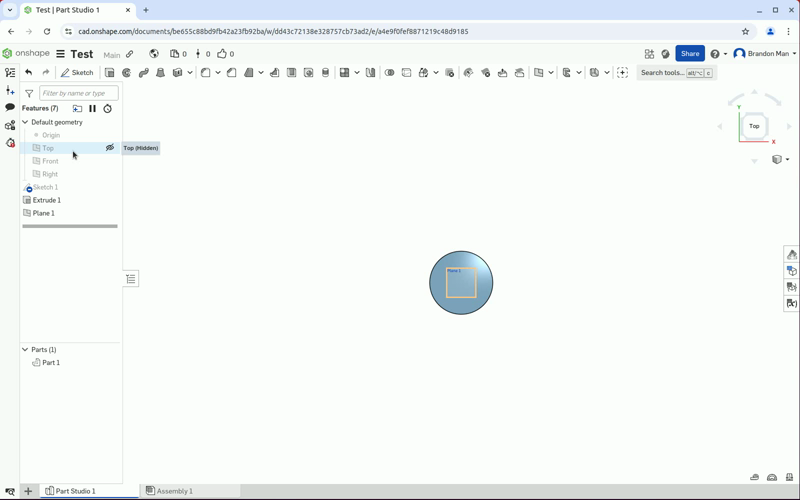
key(shift+s)
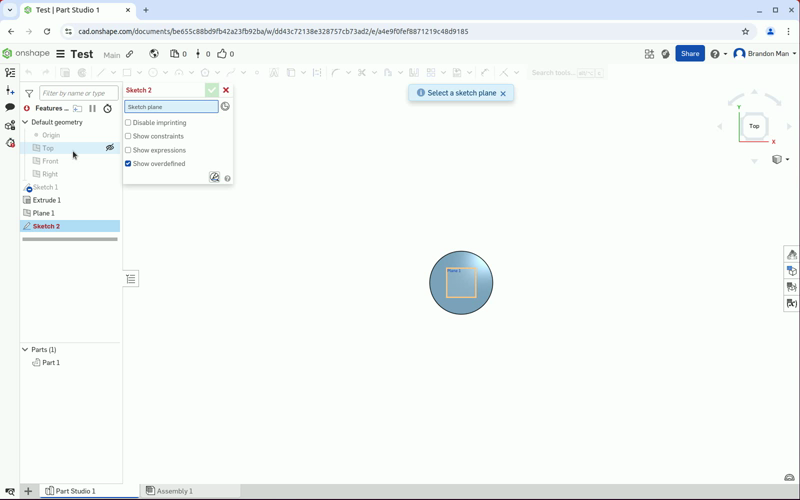
mouse_move(73, 215)
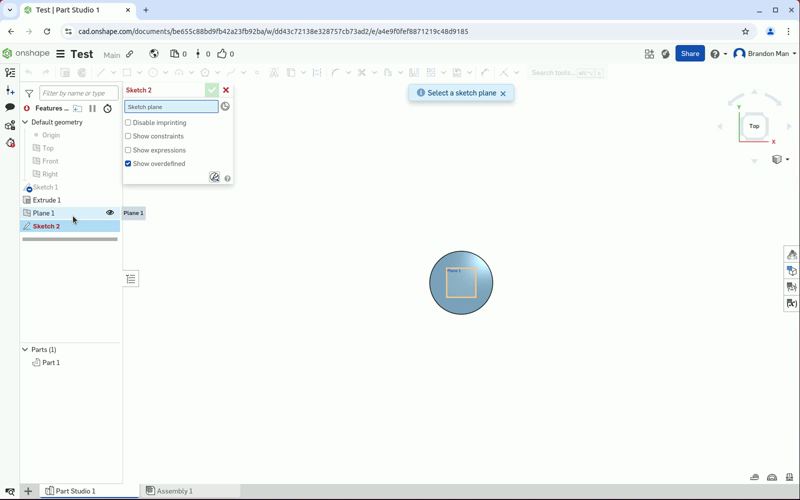
click(73, 215)
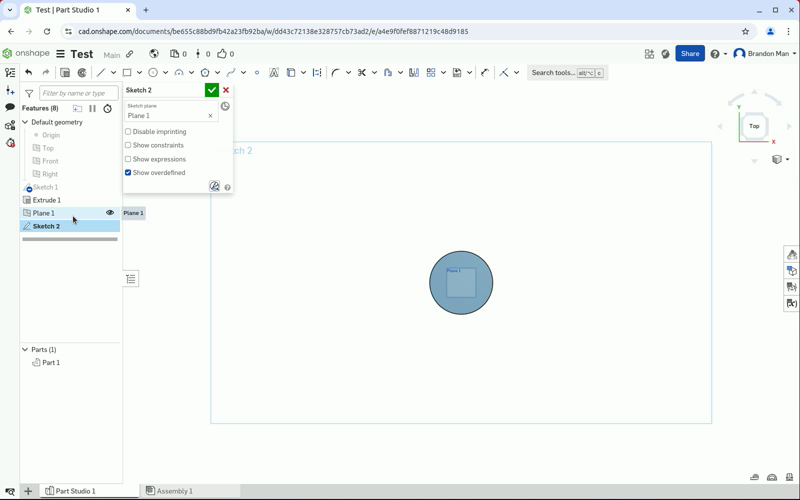
mouse_move(73, 352)
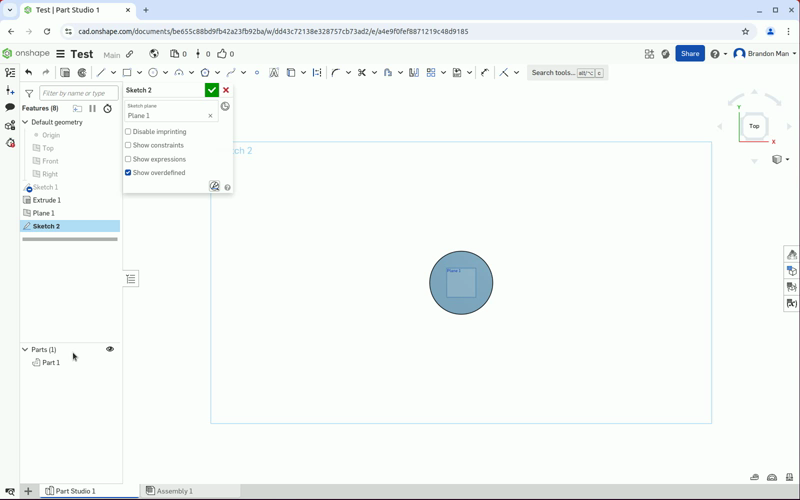
key(y)
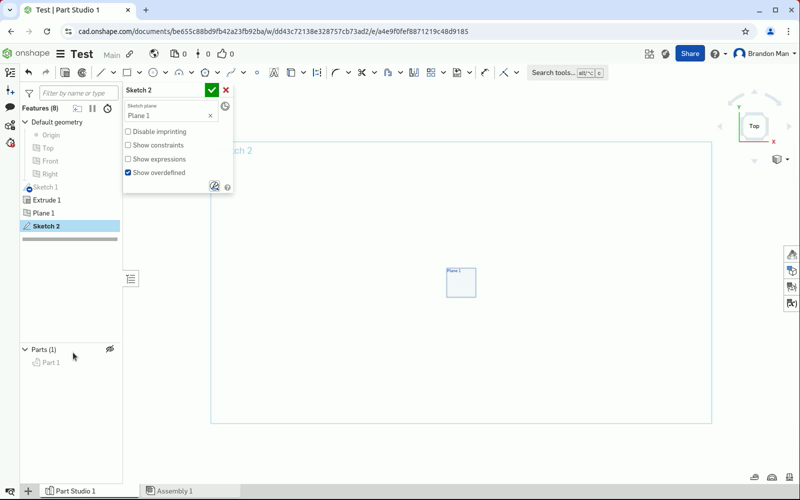
key(c)
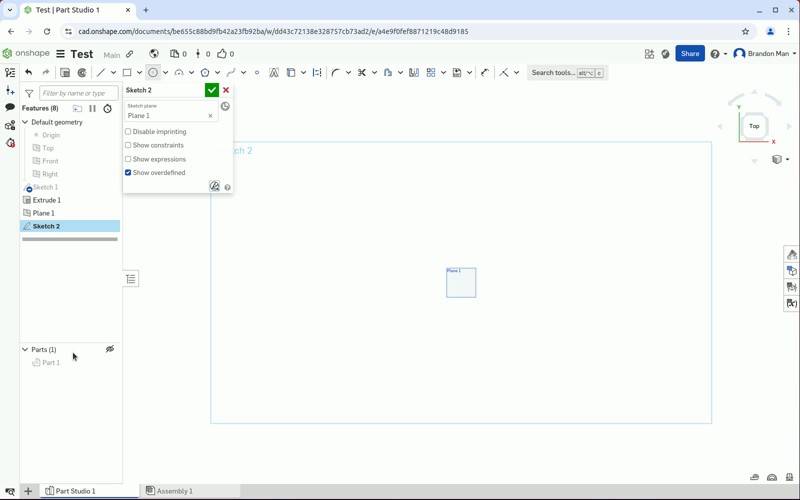
key_down(shift)
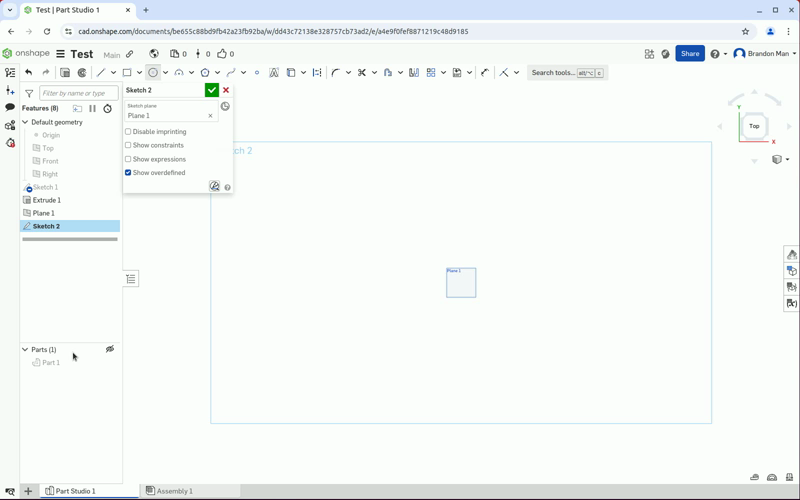
mouse_move(461, 282)
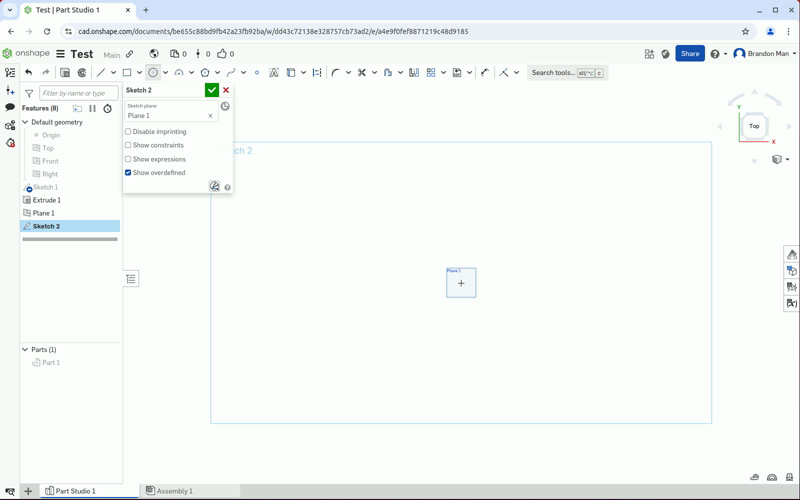
click(461, 282)
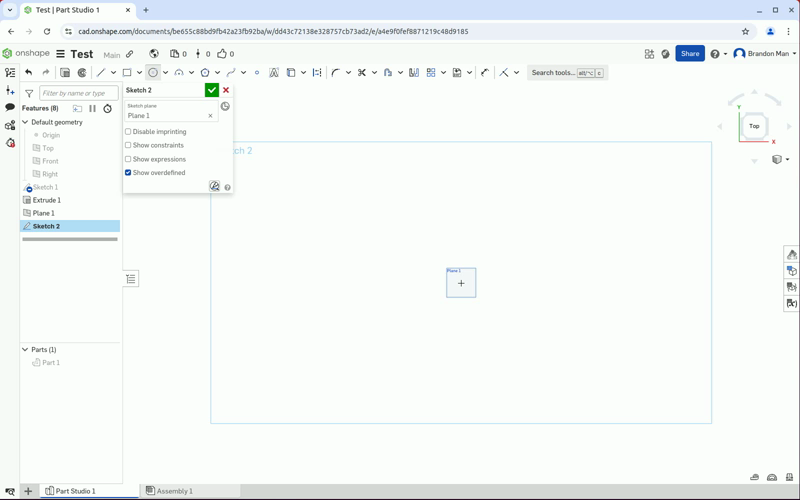
key_up(shift)
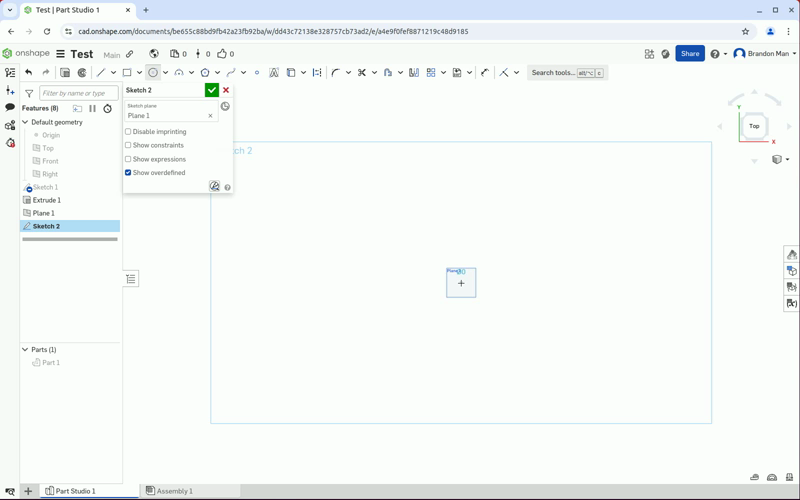
mouse_move(479, 282)
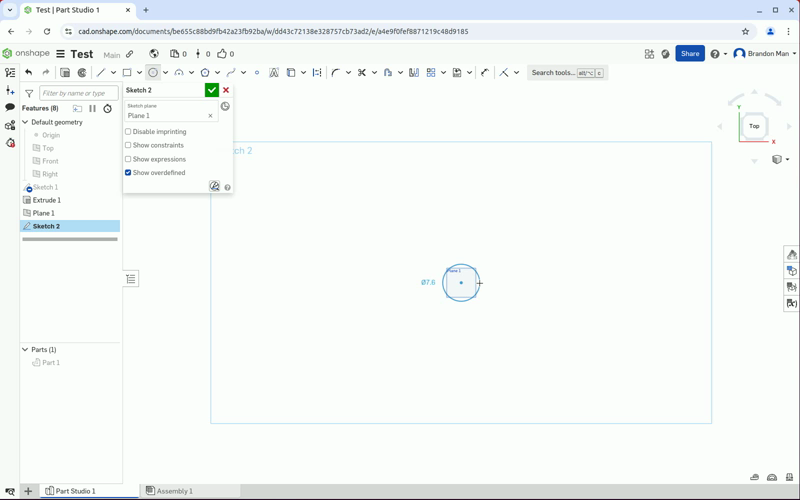
click(479, 282)
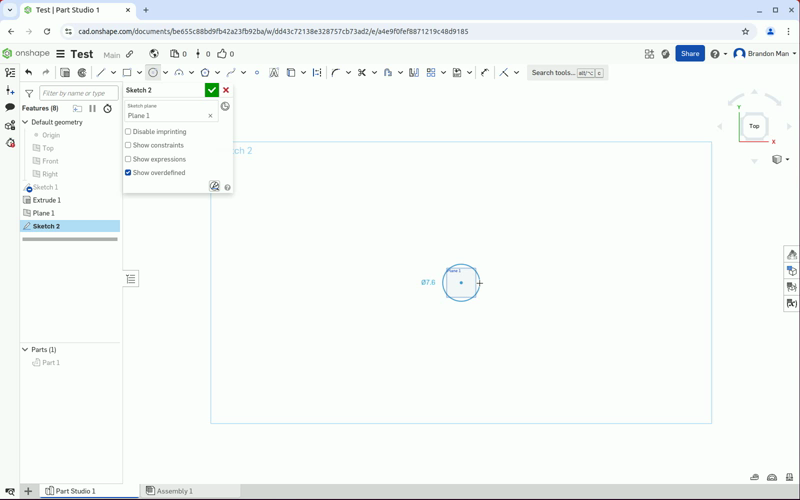
key(esc)
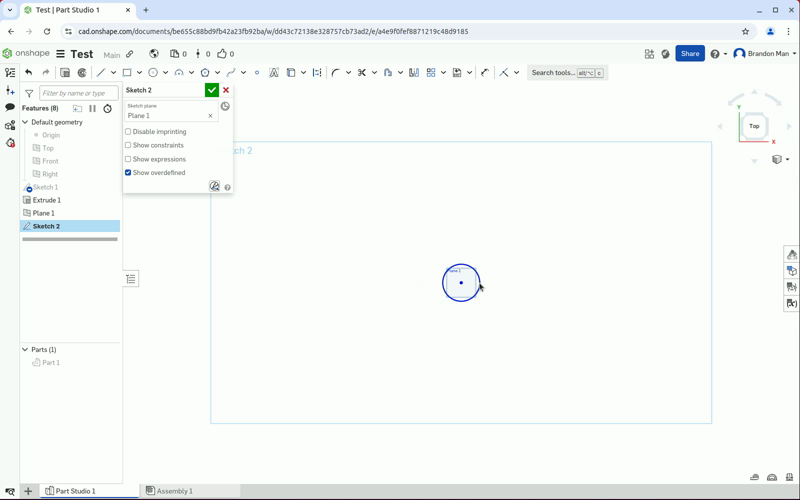
mouse_move(472, 276)
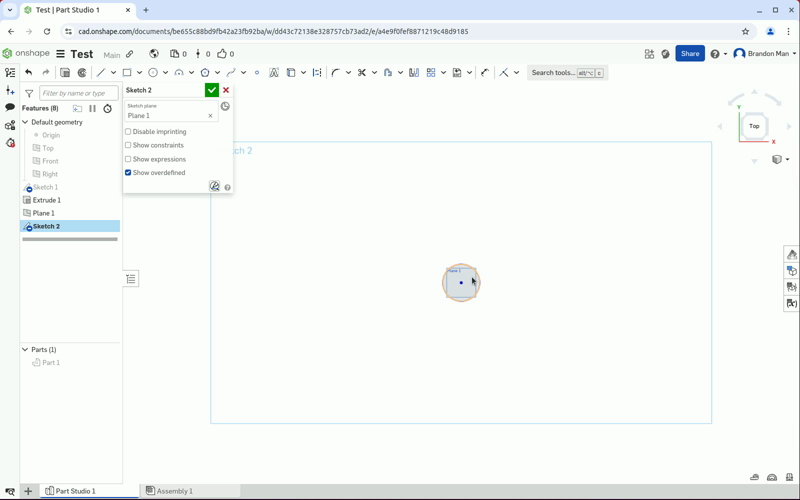
scroll(6)
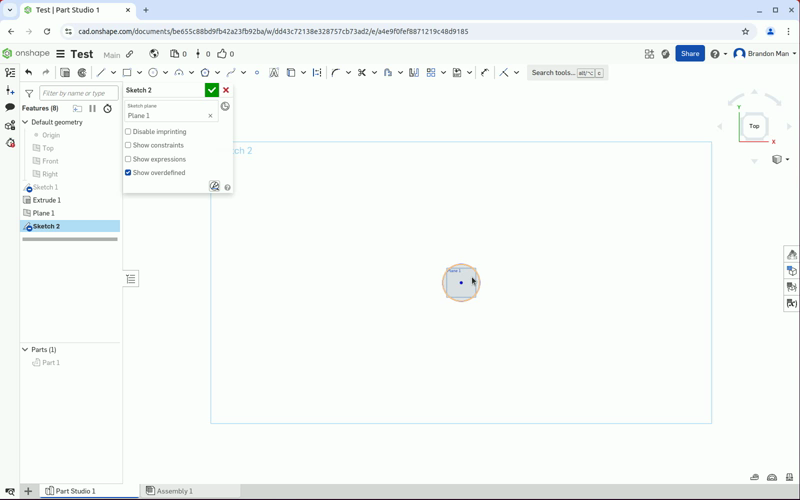
scroll(6)
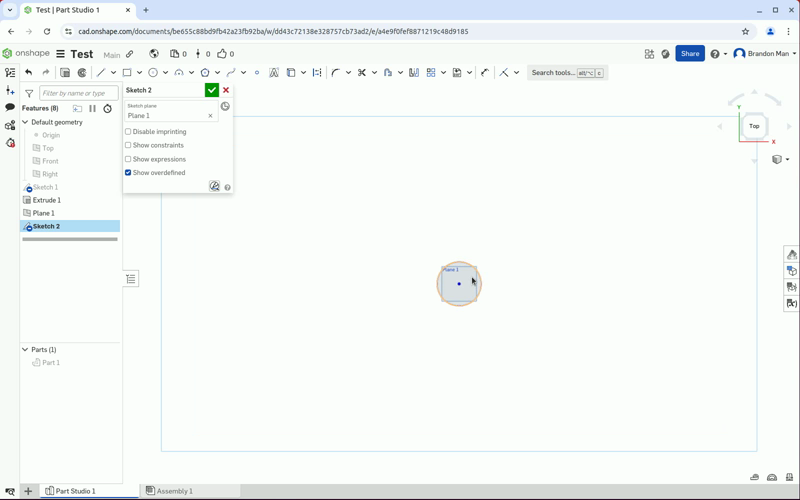
scroll(6)
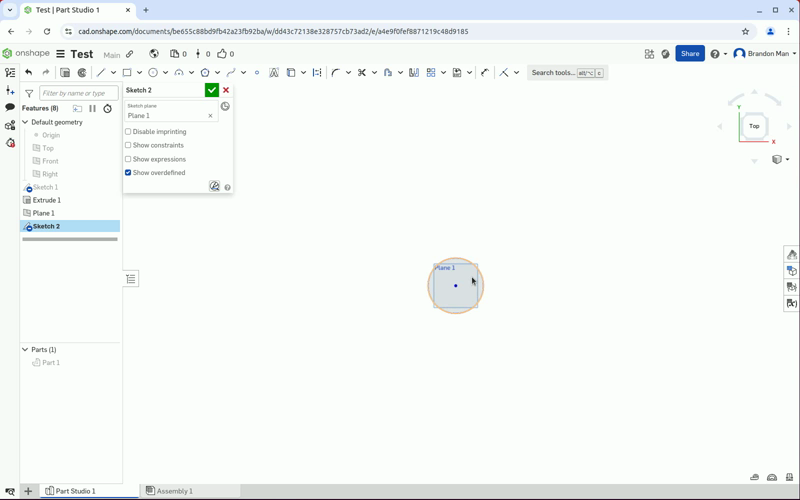
scroll(6)
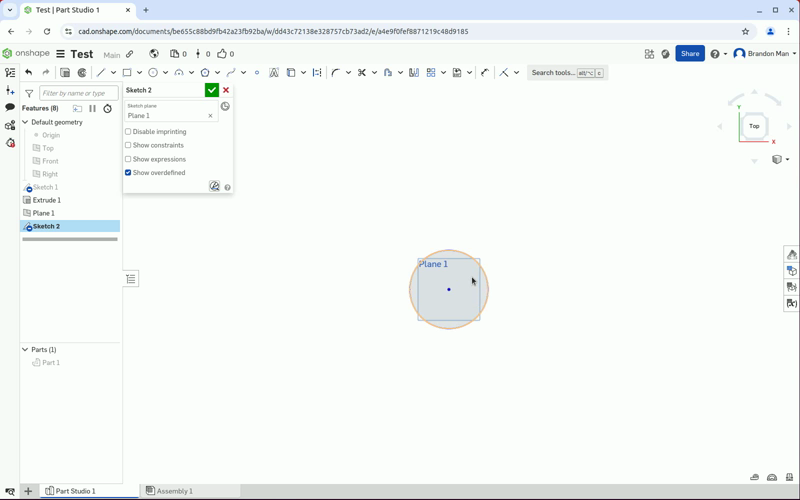
scroll(6)
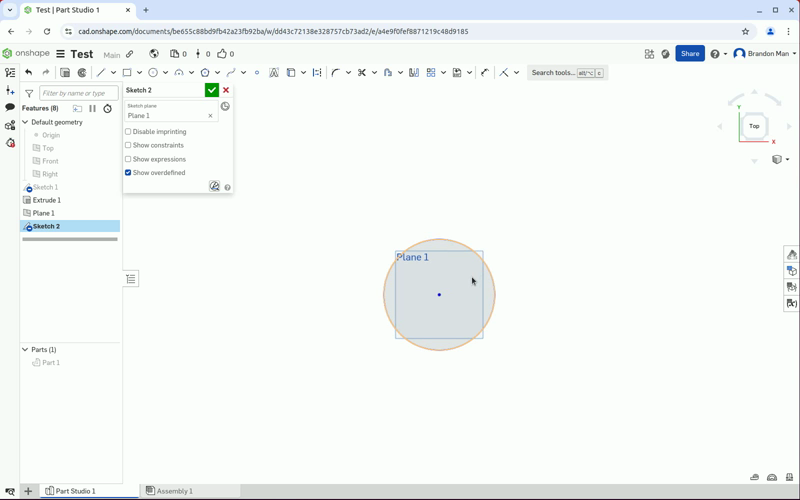
scroll(6)
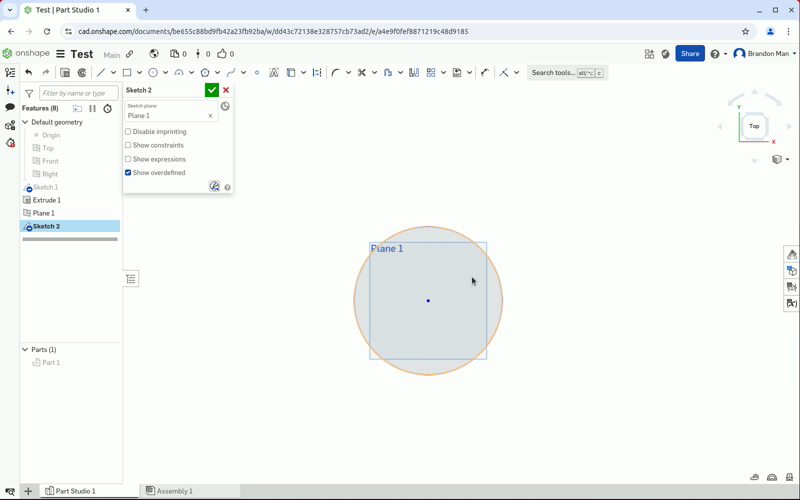
scroll(6)
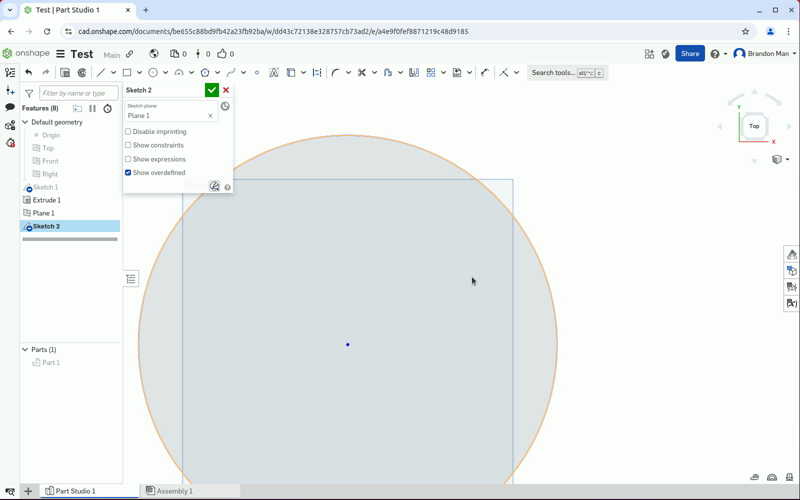
click(472, 276)
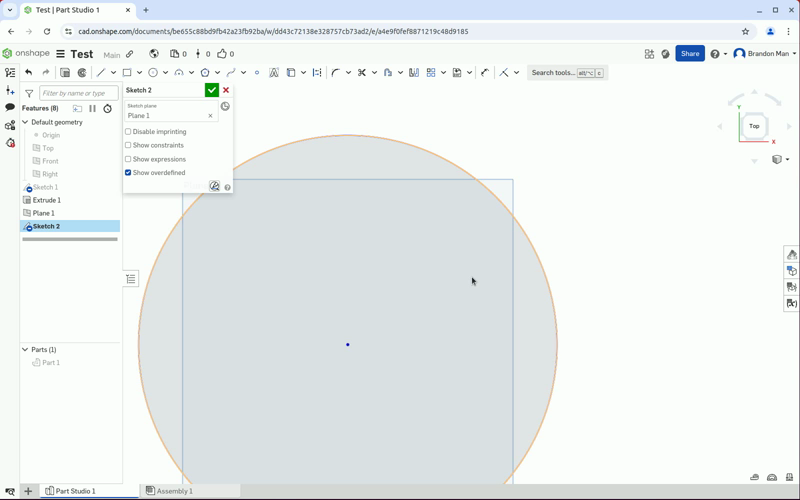
scroll(-6)
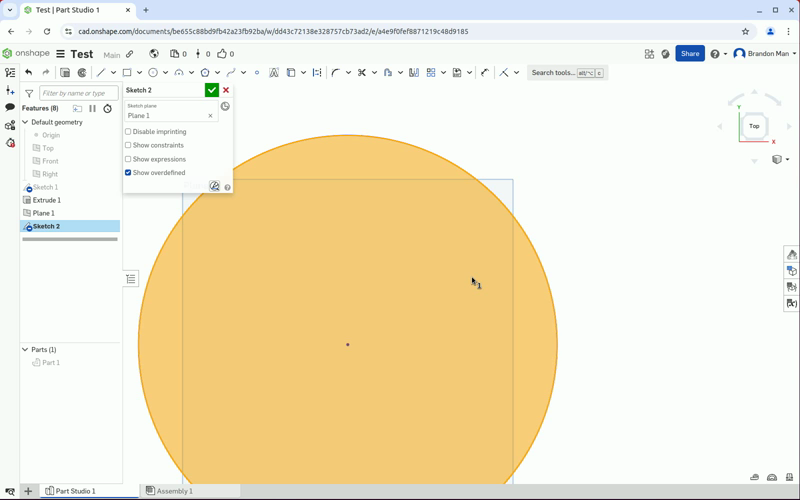
scroll(-6)
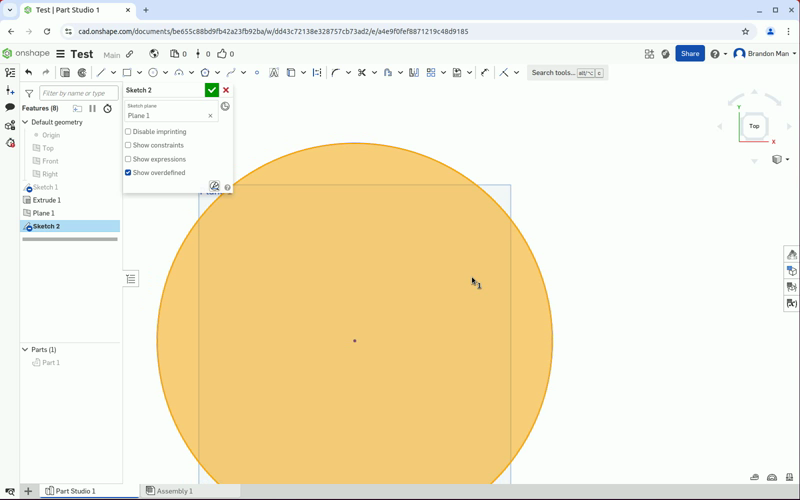
scroll(-6)
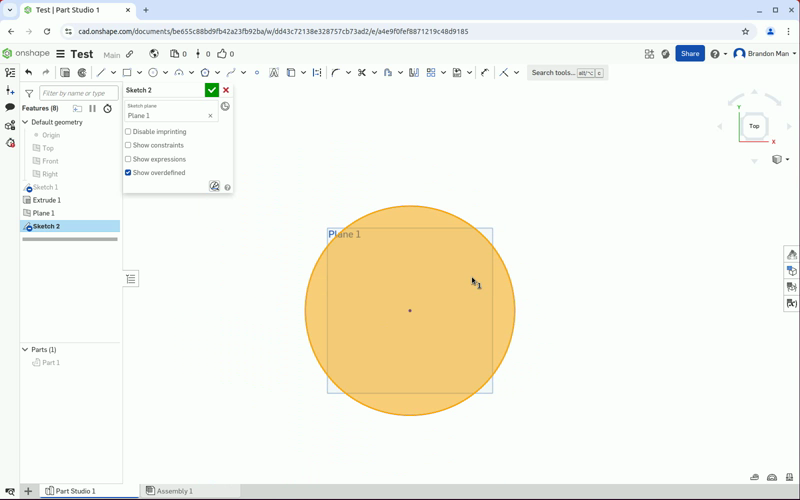
scroll(-6)
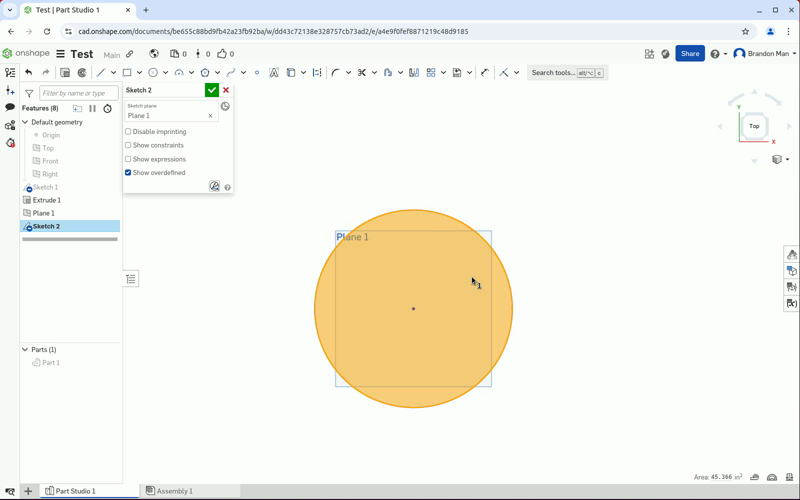
scroll(-6)
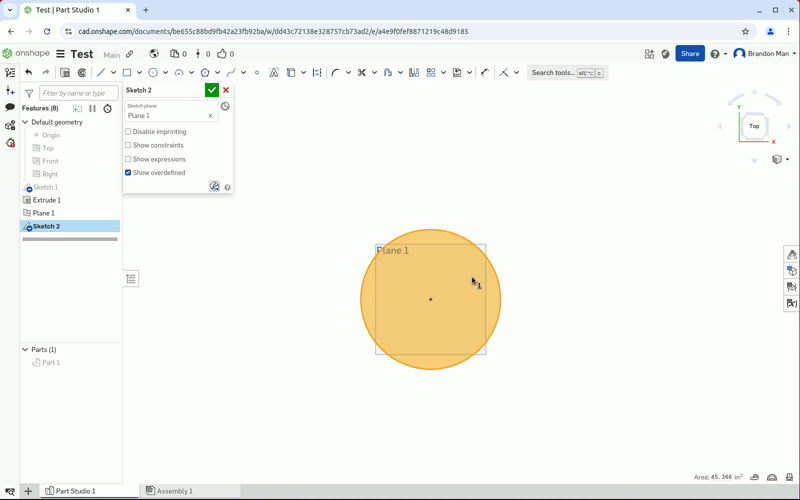
scroll(-6)
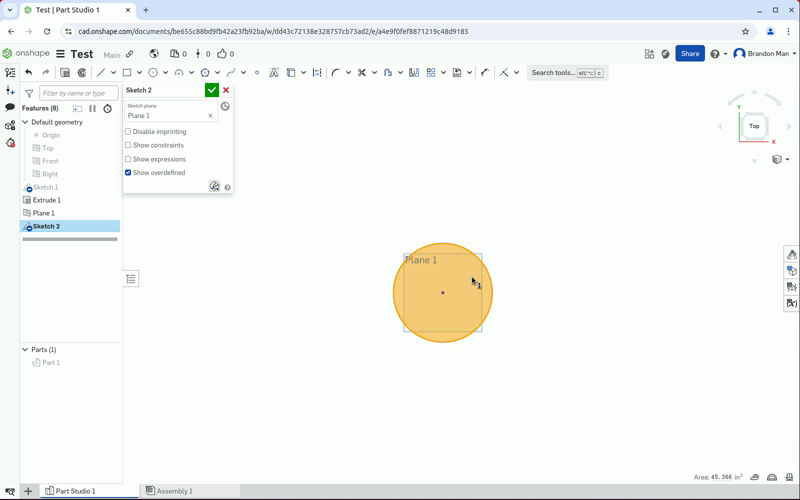
scroll(-6)
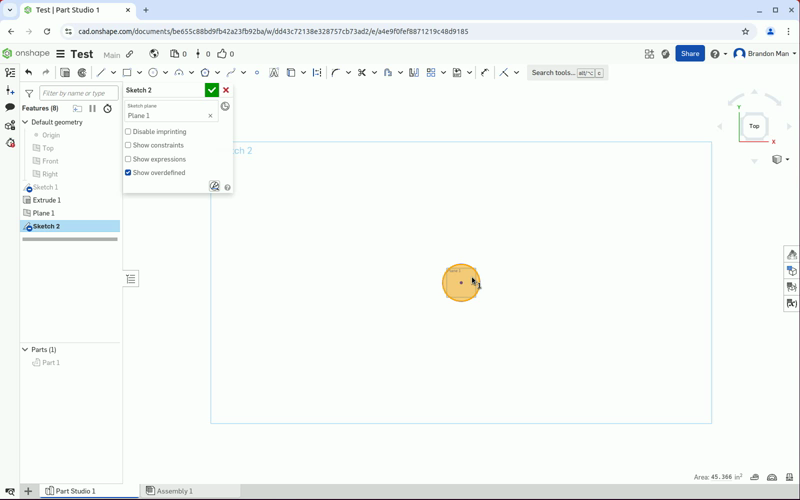
mouse_move(73, 352)
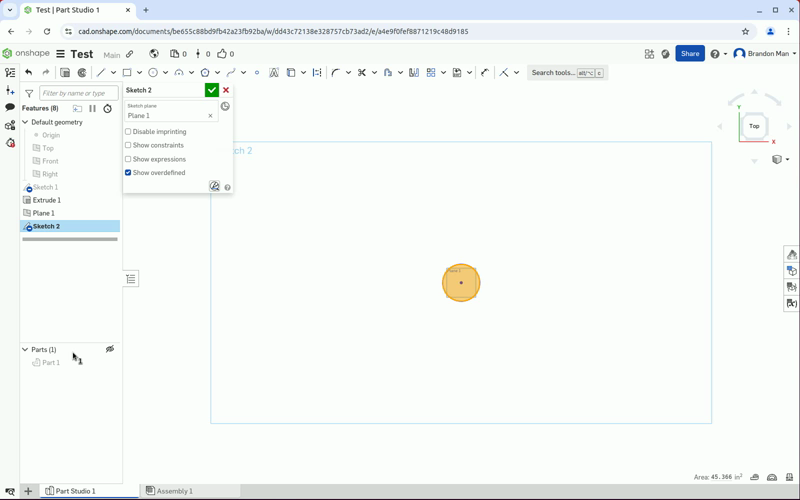
key(shift+y)
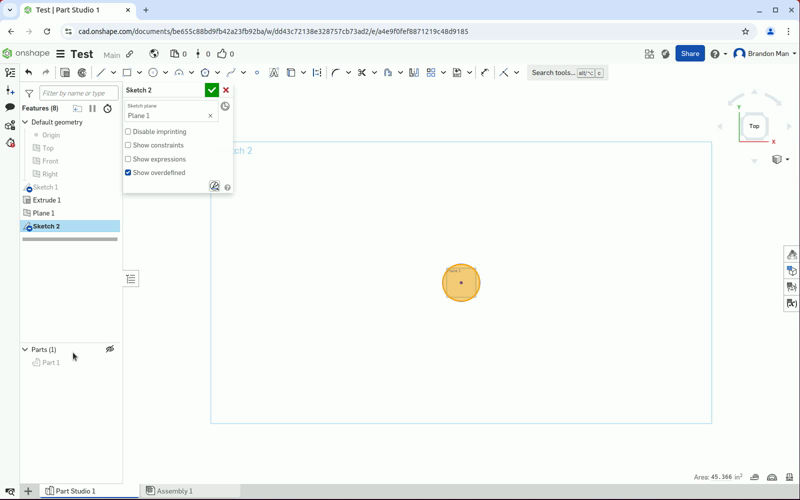
key(shift+e)
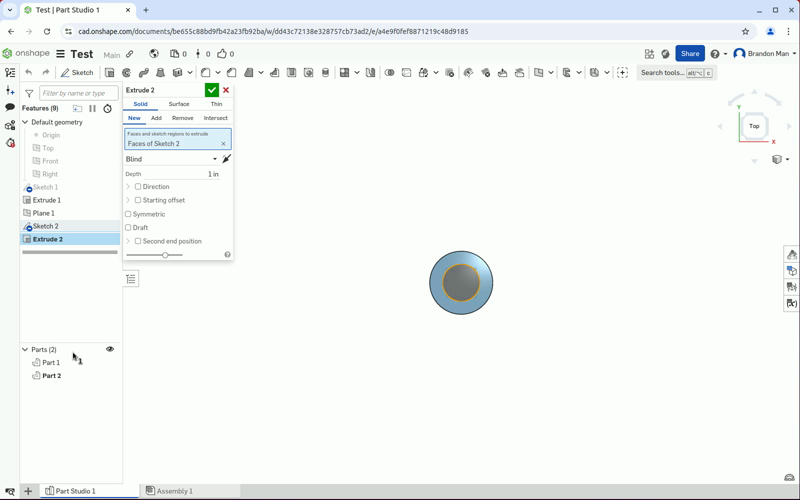
mouse_move(143, 106)
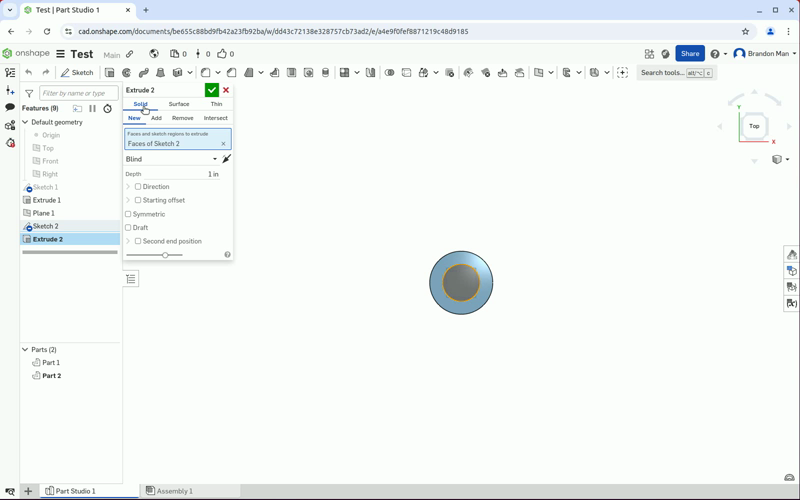
click(143, 106)
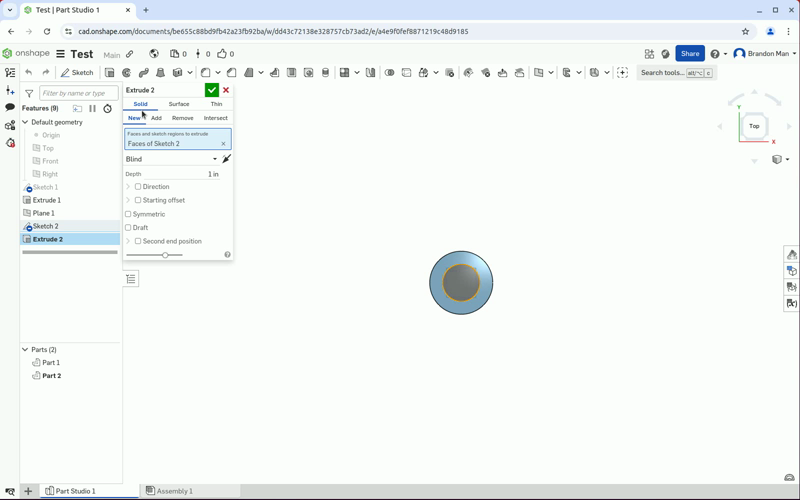
mouse_move(137, 120)
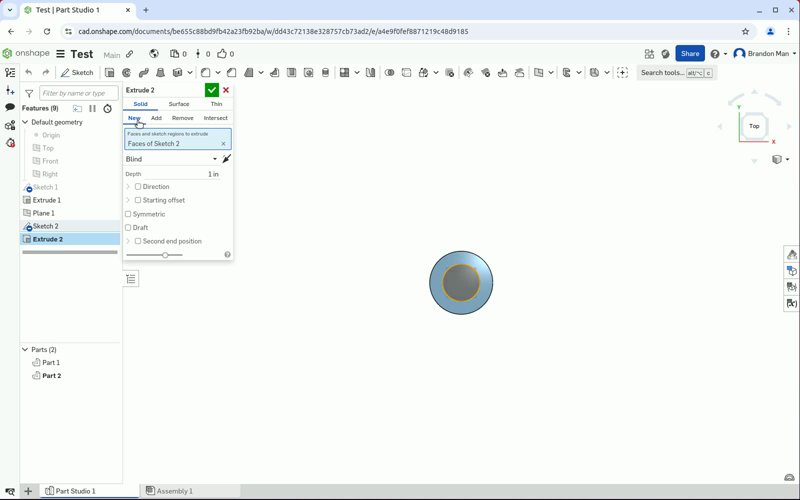
click(137, 120)
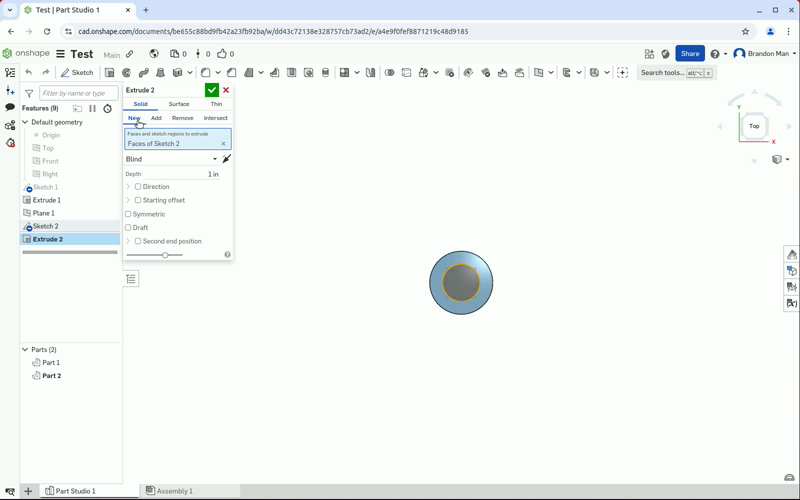
key(tab, 4)
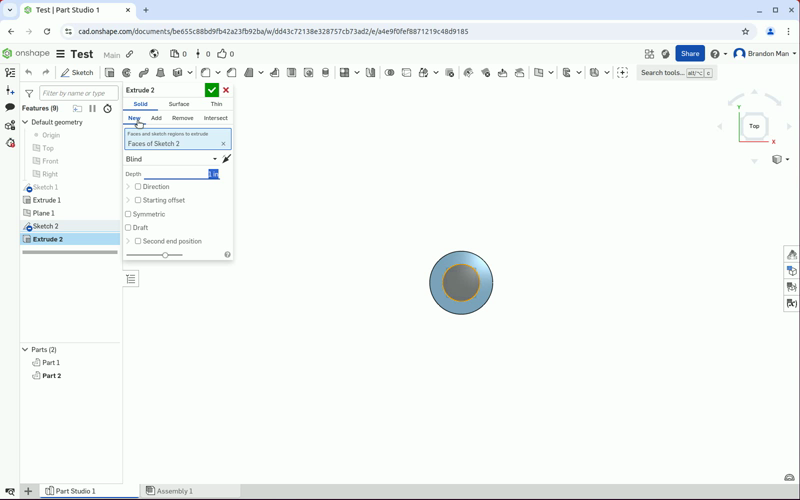
text(17.813)
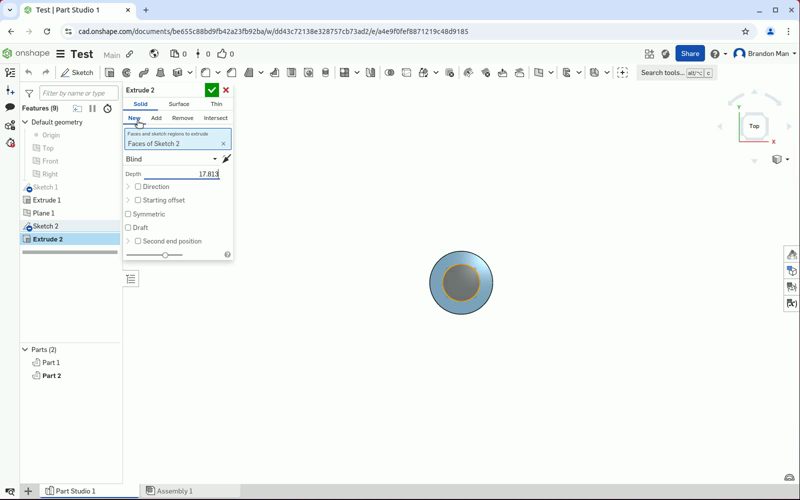
key(enter)
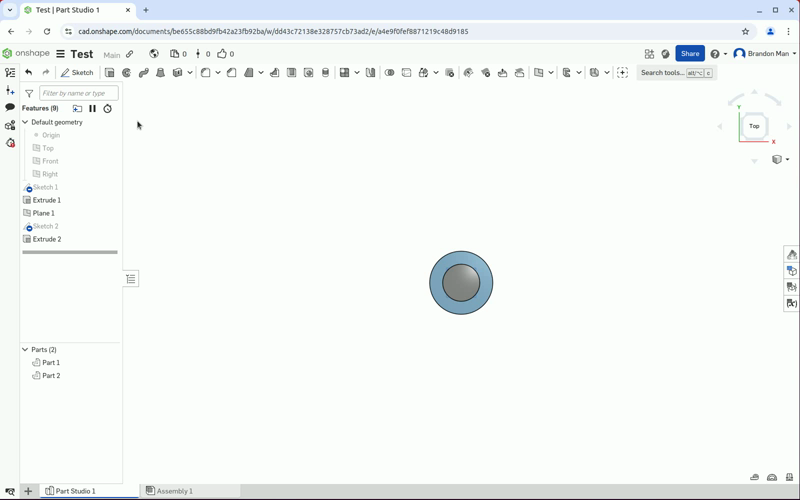
key(shift+h)
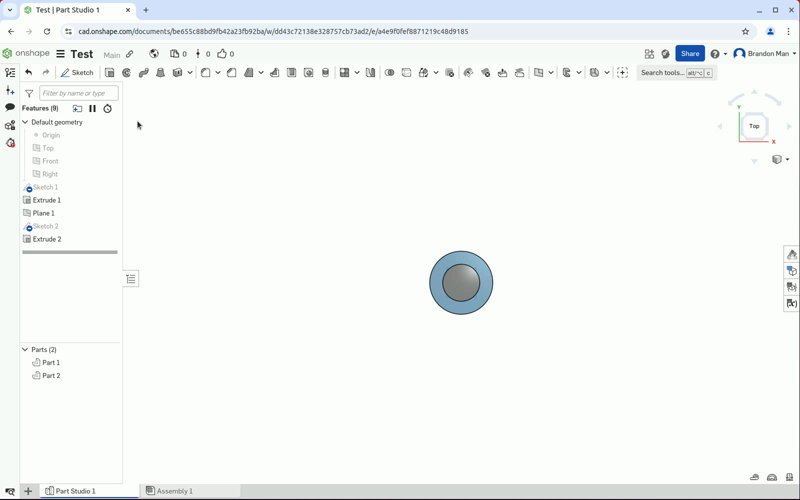
key(shift+h)
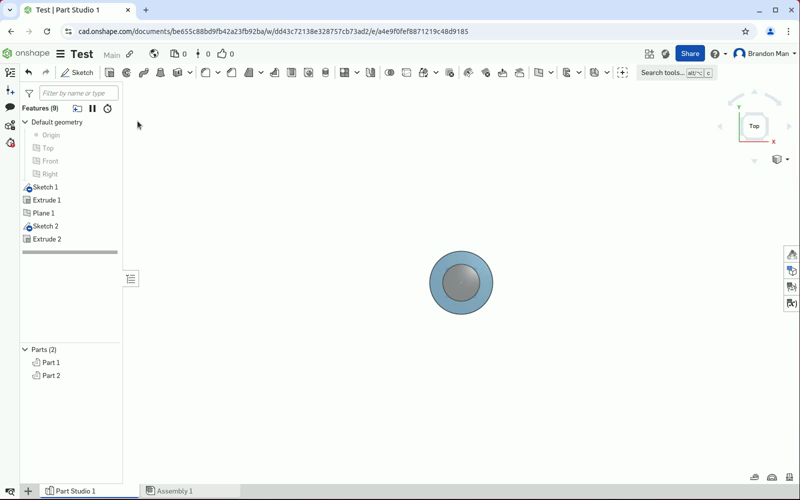
key(shift+7)
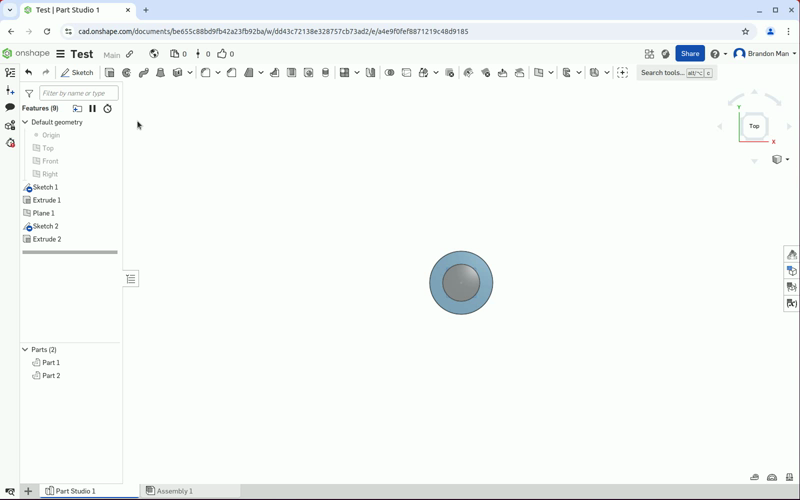
key(up, 3)
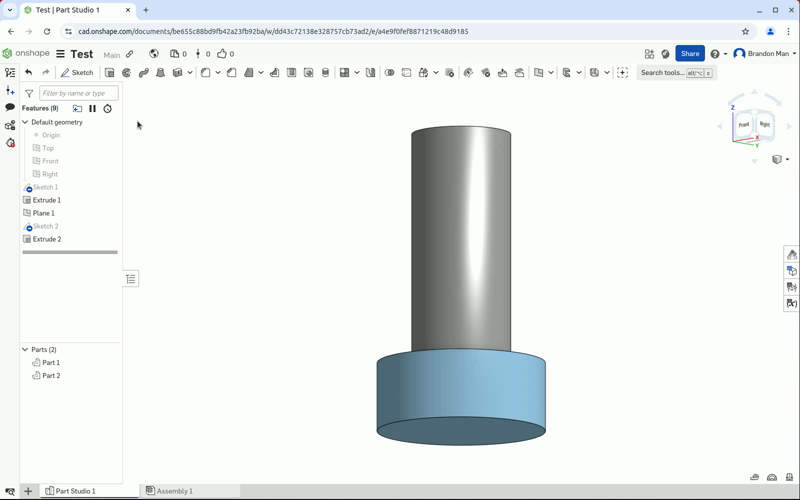
key(left, 3)
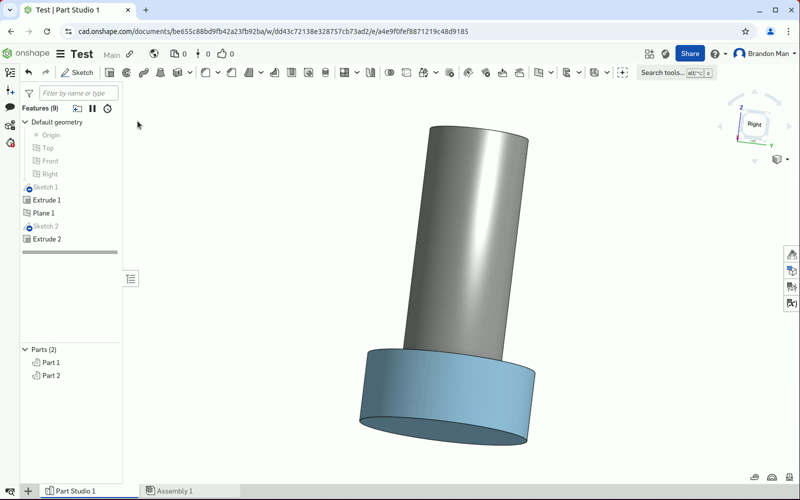
key(right, 3)
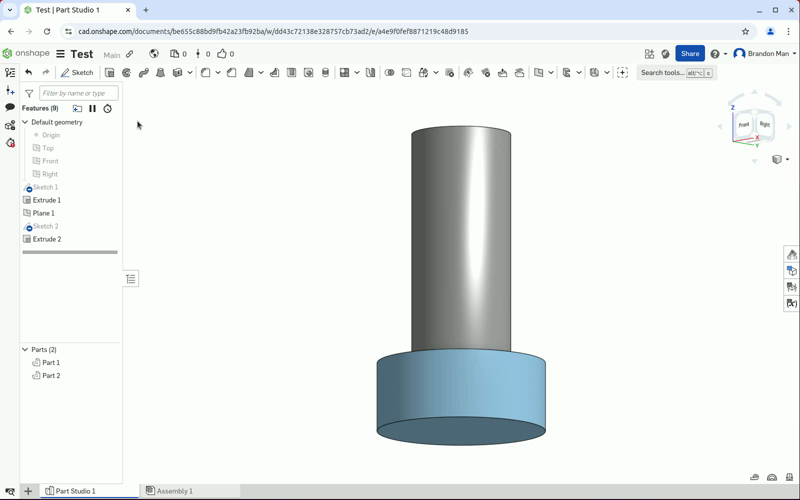
key(down, 3)
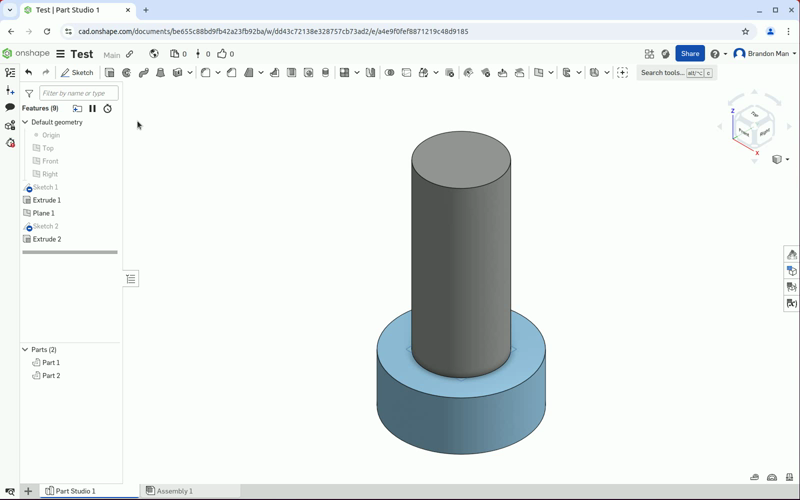
mouse_move(73, 189)
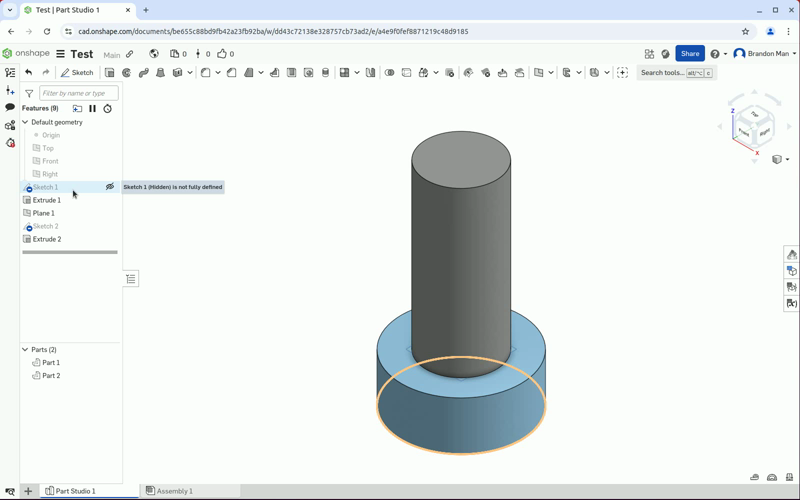
click(73, 189)